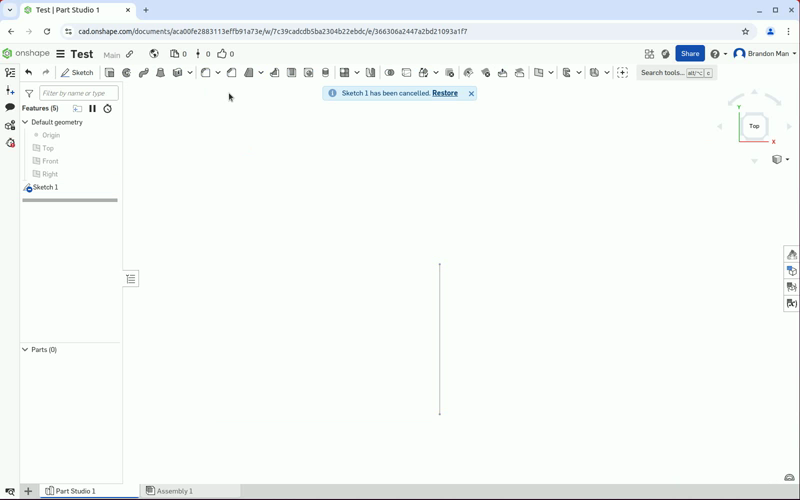
key(shift+h)
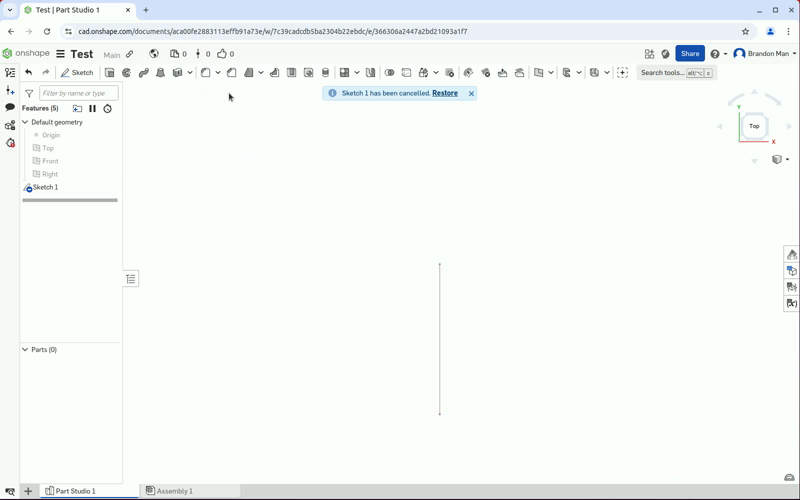
key(shift+s)
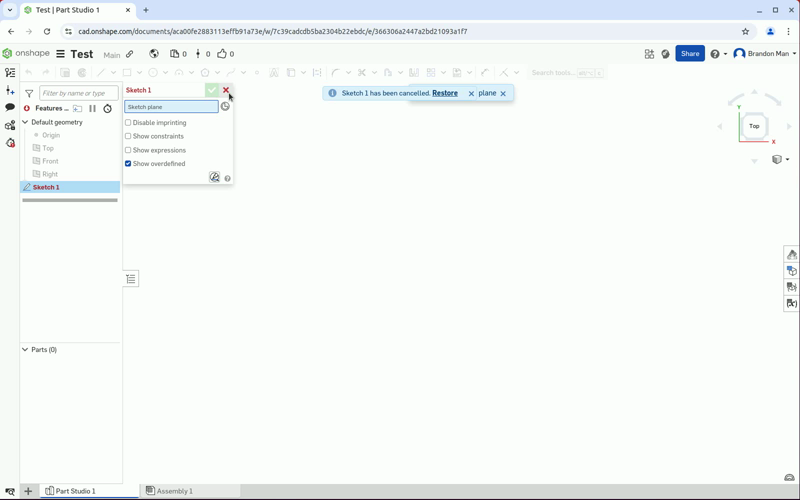
mouse_move(73, 150)
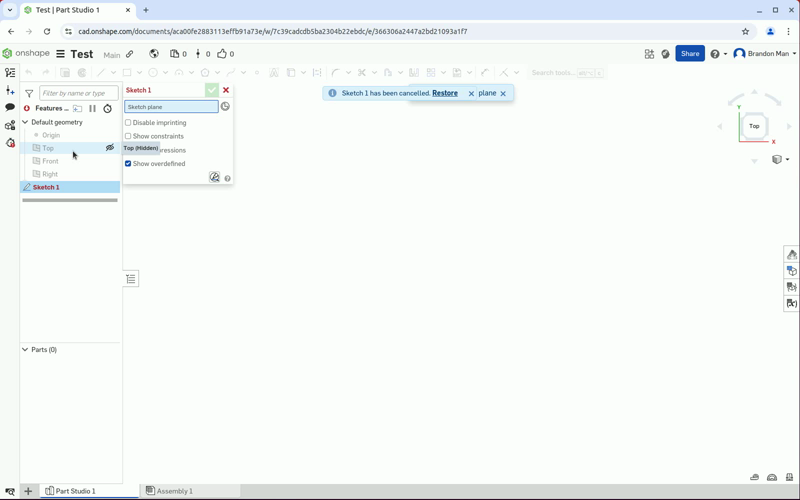
click(73, 150)
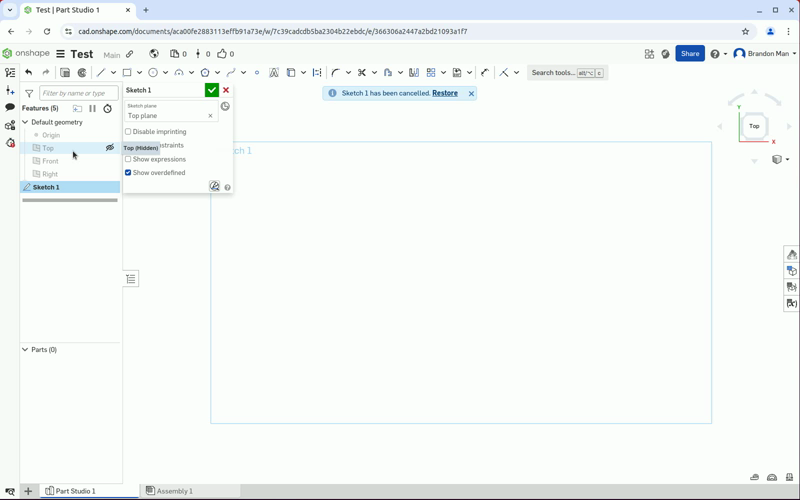
mouse_move(73, 352)
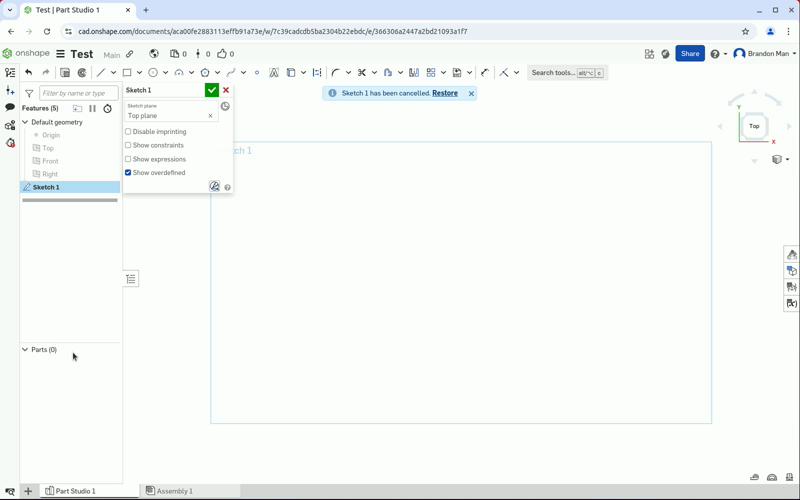
key(y)
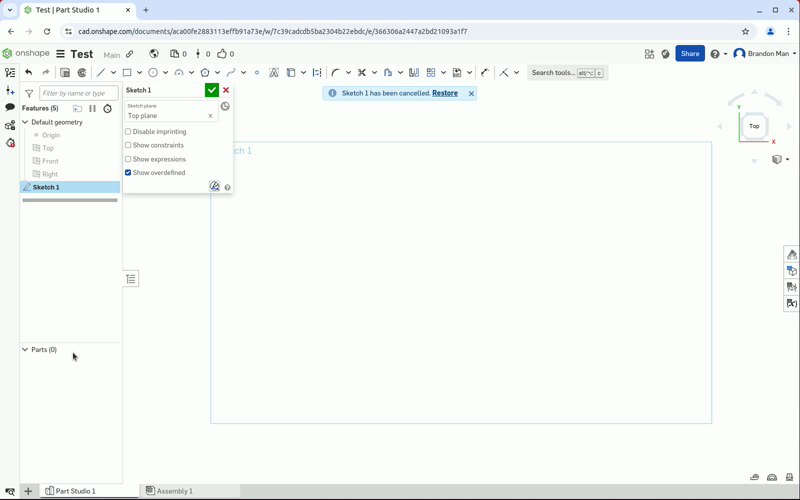
key(c)
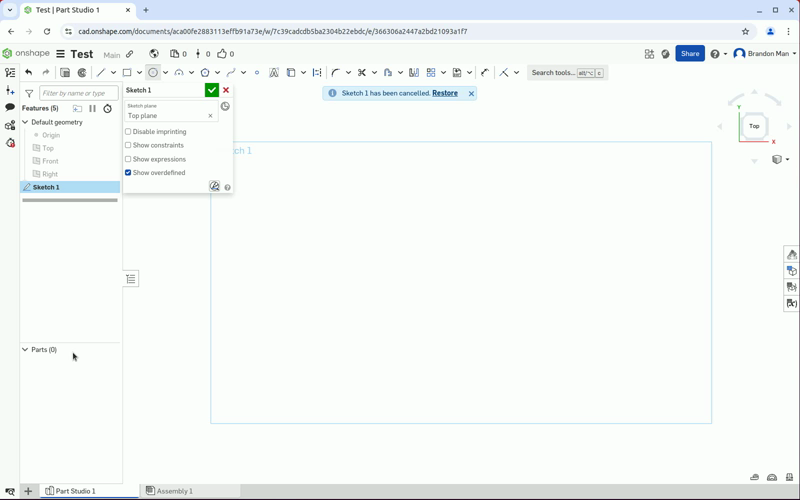
key_down(shift)
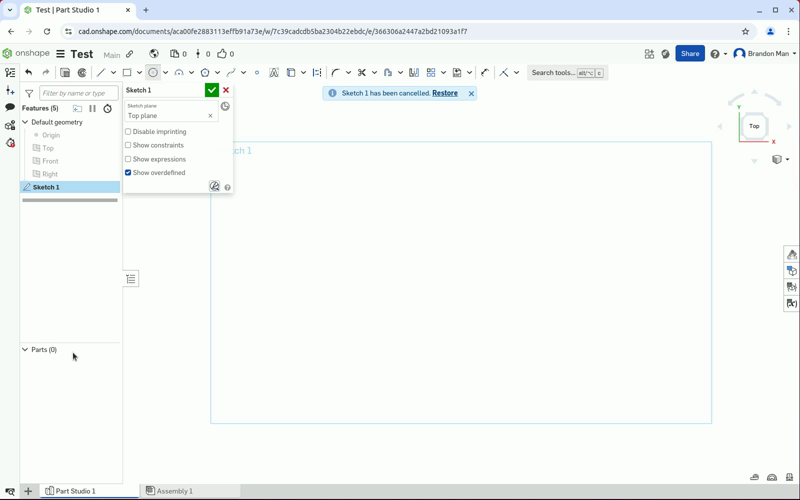
mouse_move(461, 282)
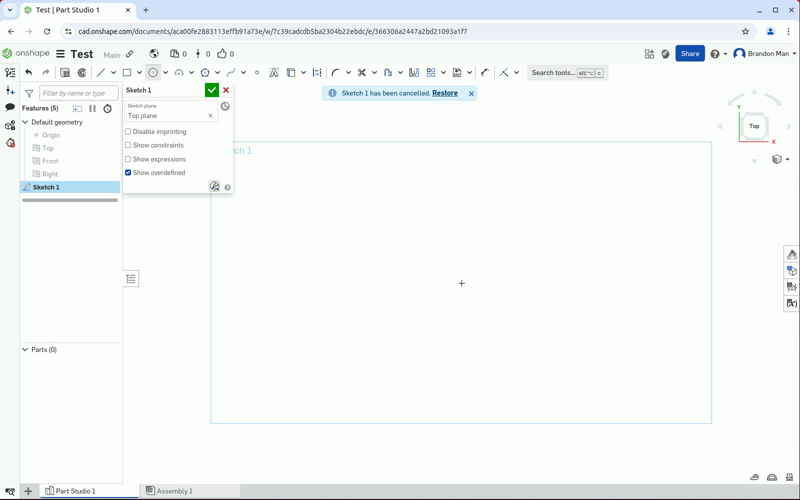
click(461, 282)
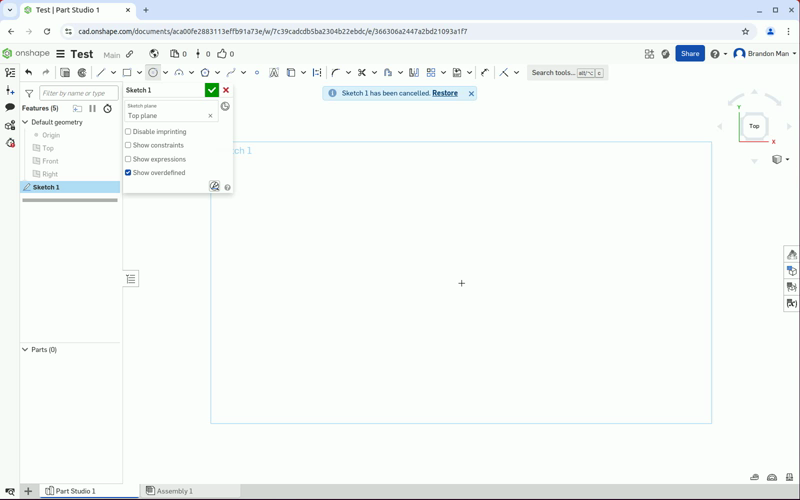
key_up(shift)
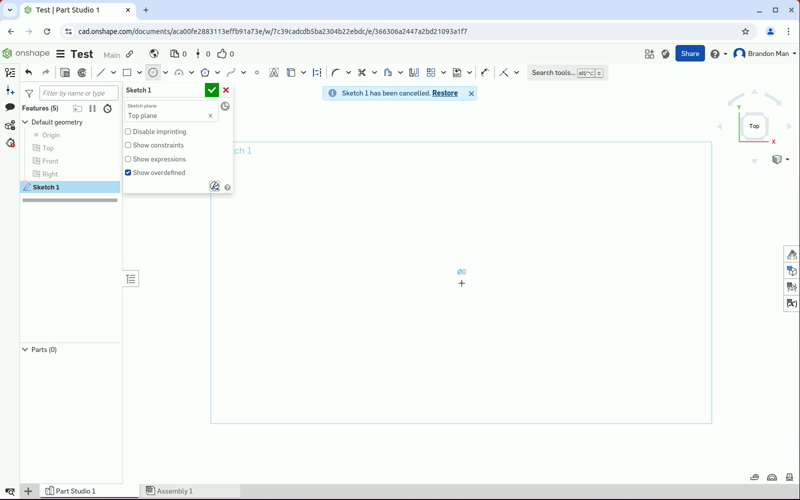
mouse_move(567, 282)
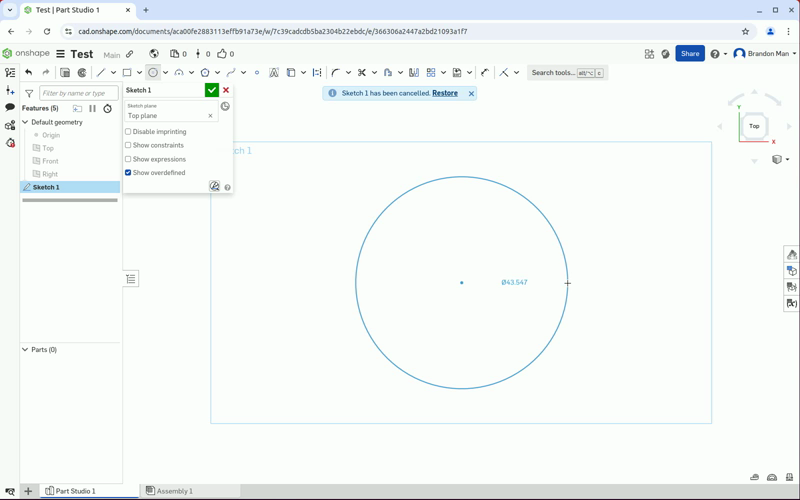
click(567, 282)
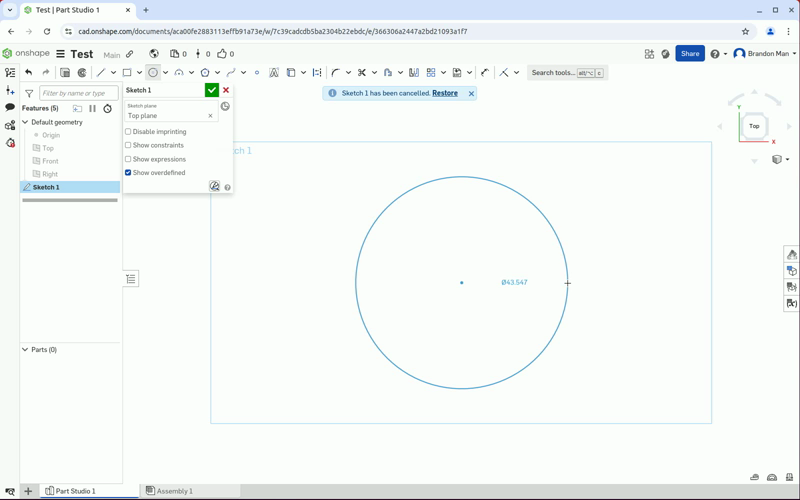
key(esc)
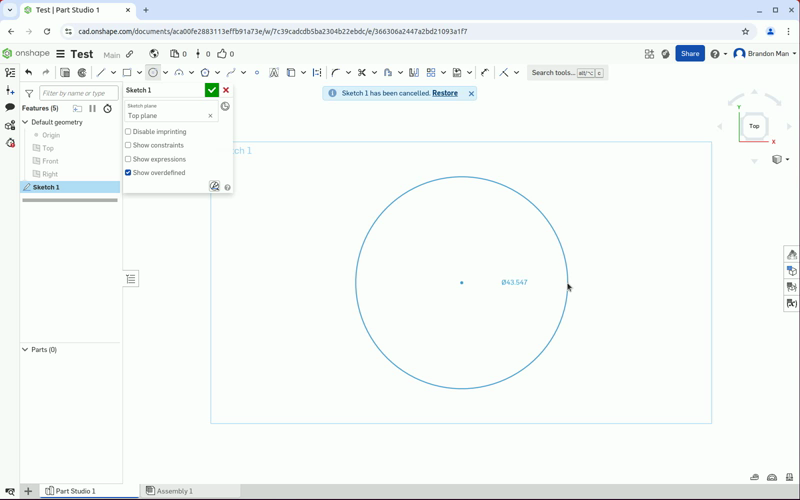
key(c)
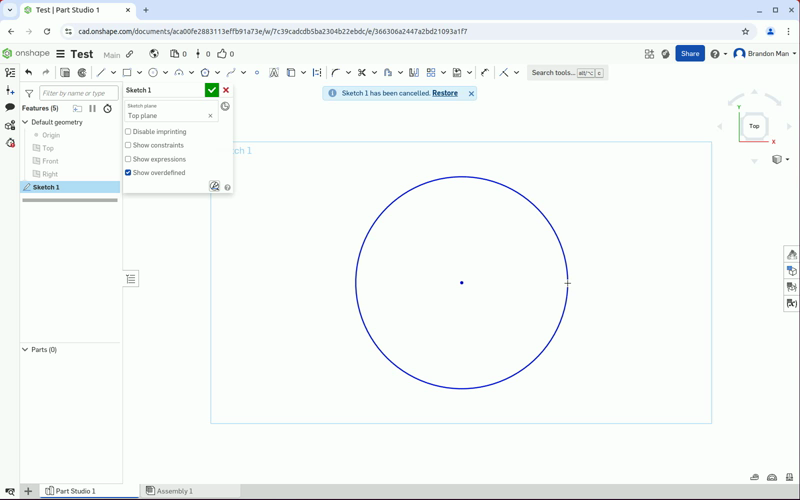
key_down(shift)
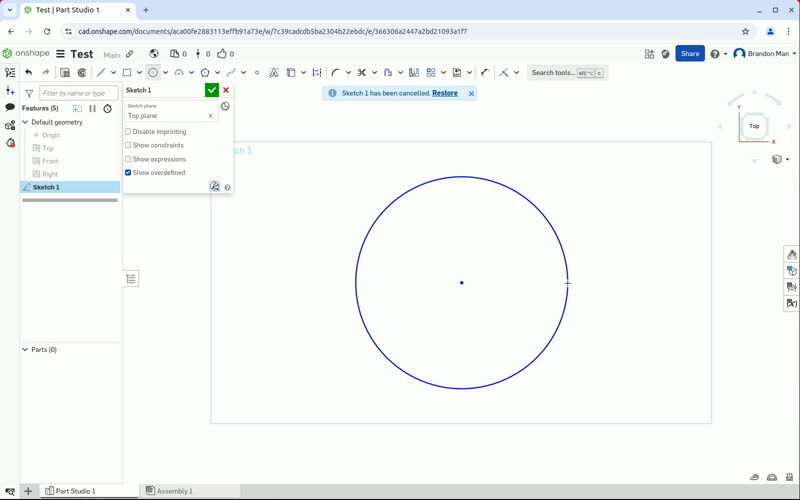
mouse_move(461, 282)
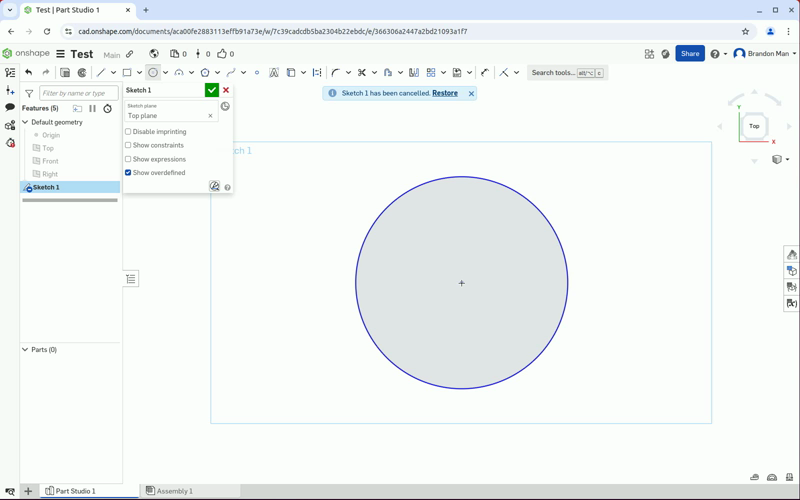
click(461, 282)
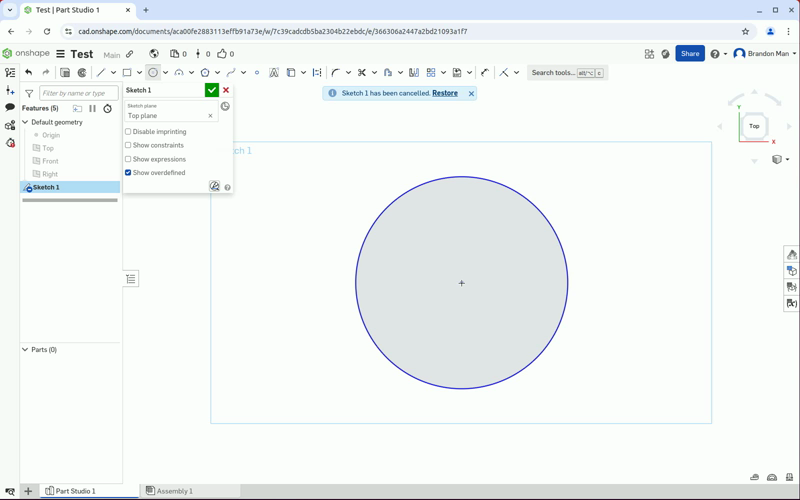
key_up(shift)
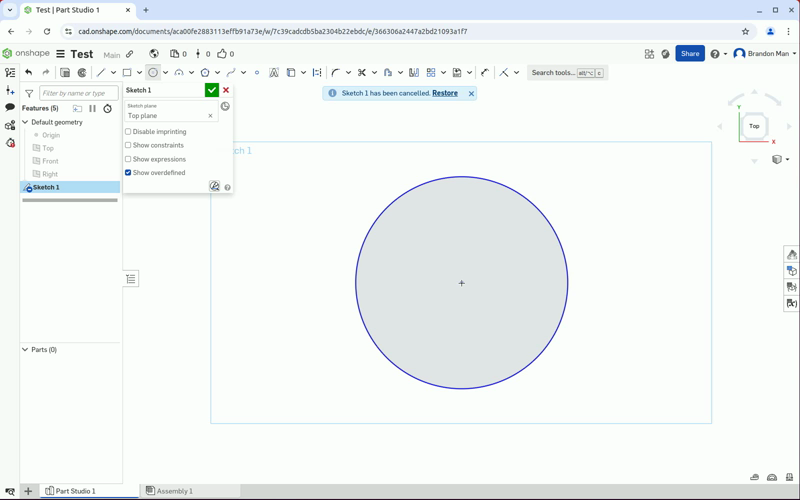
mouse_move(534, 282)
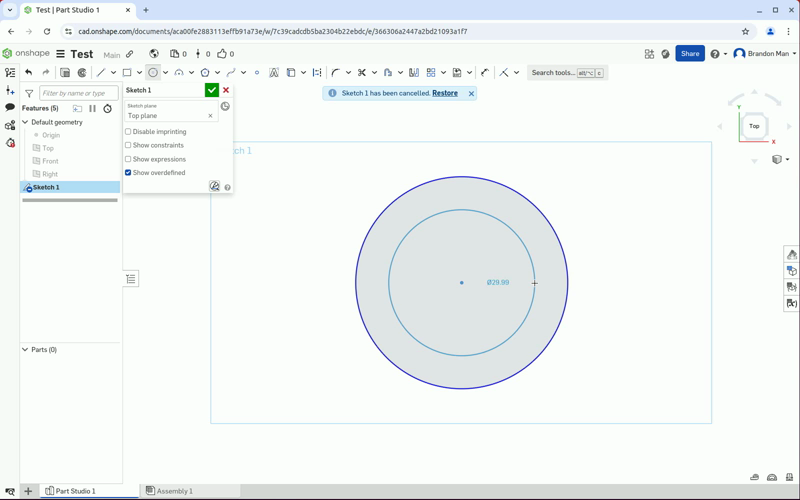
click(534, 282)
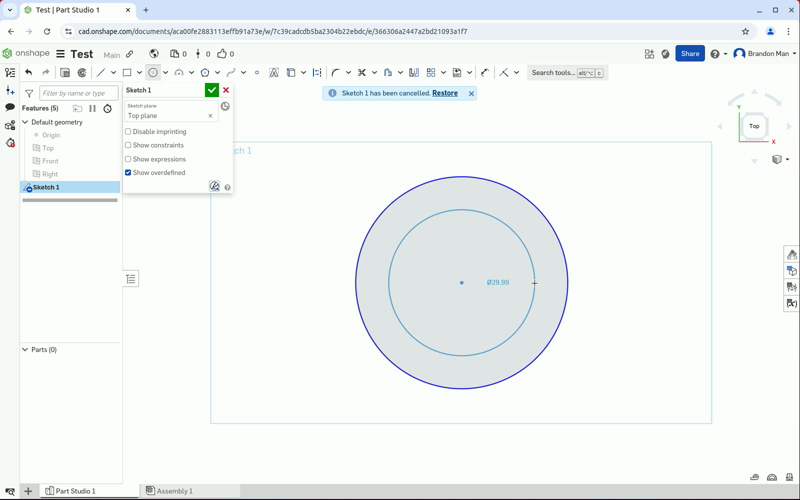
key(esc)
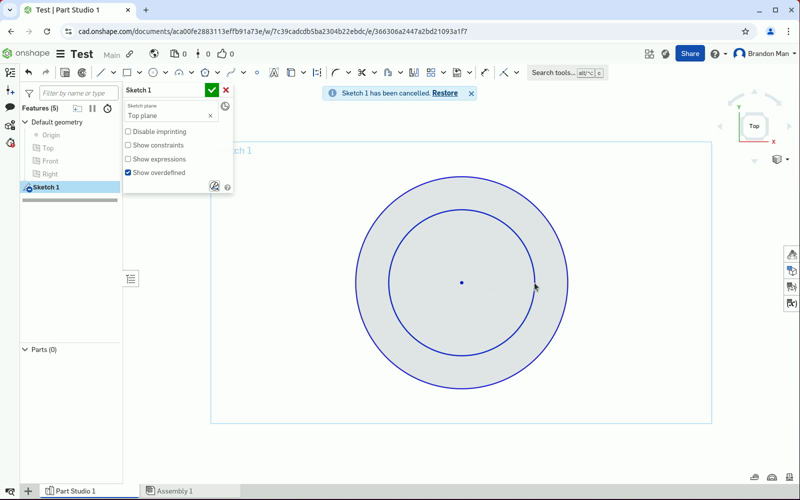
mouse_move(541, 242)
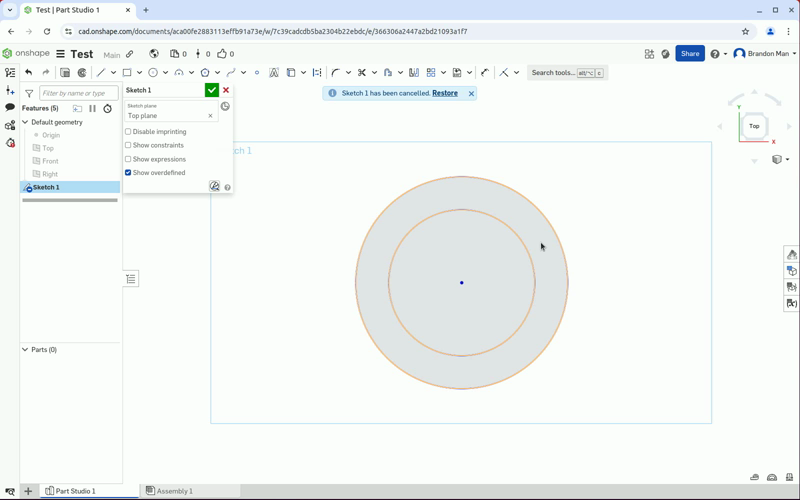
click(541, 242)
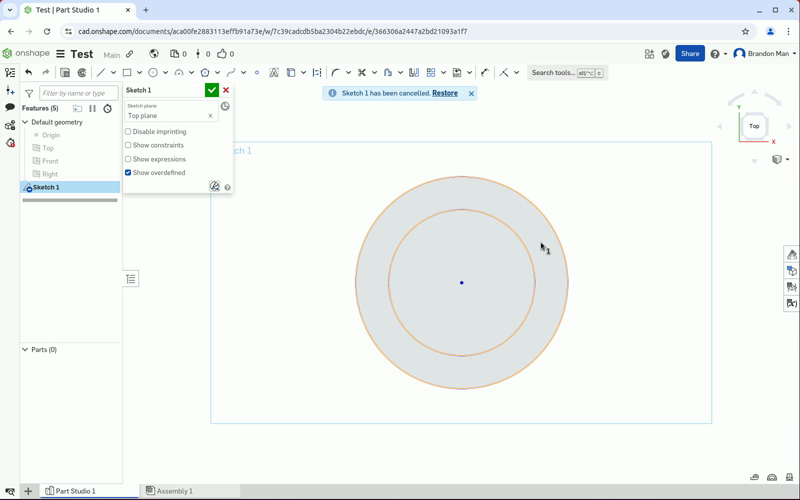
mouse_move(73, 352)
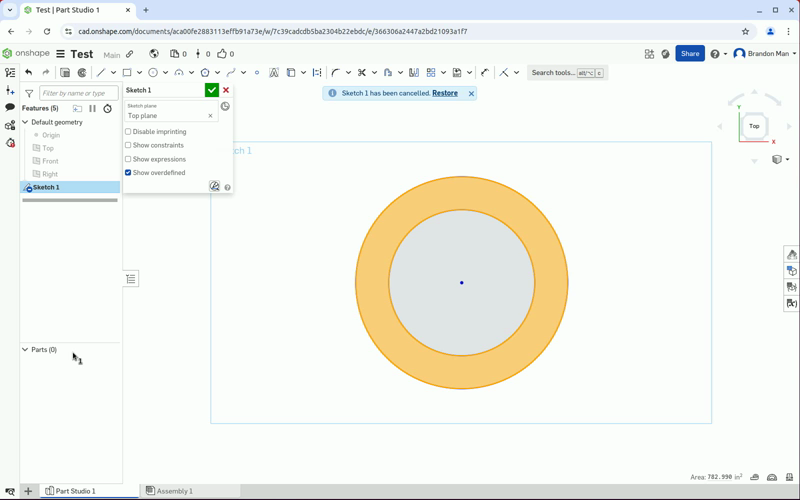
key(shift+y)
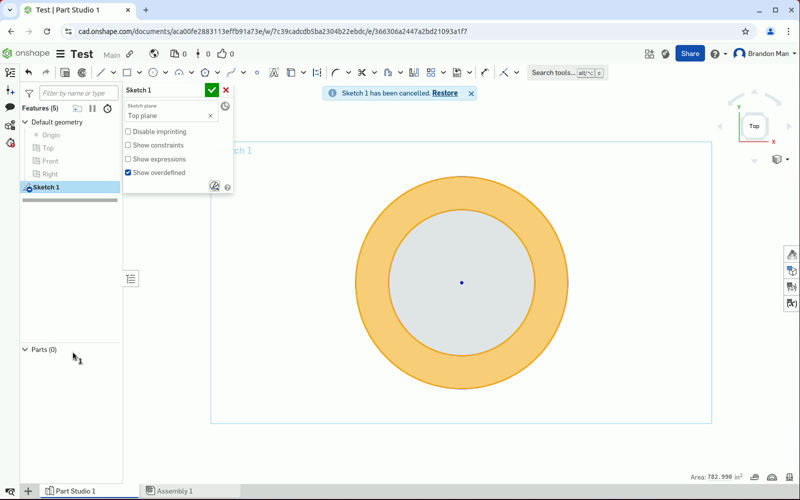
key(shift+e)
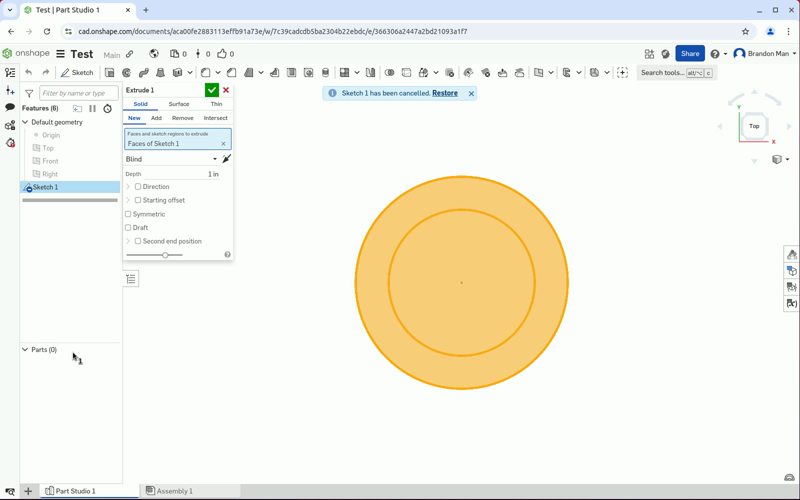
mouse_move(143, 106)
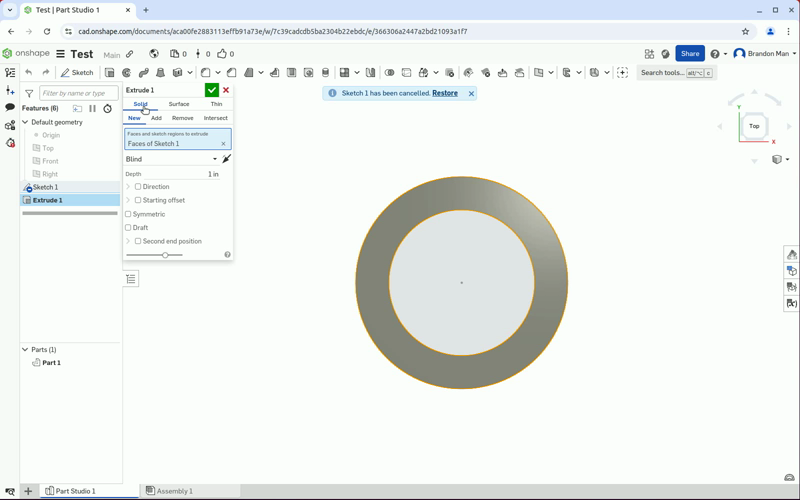
click(143, 106)
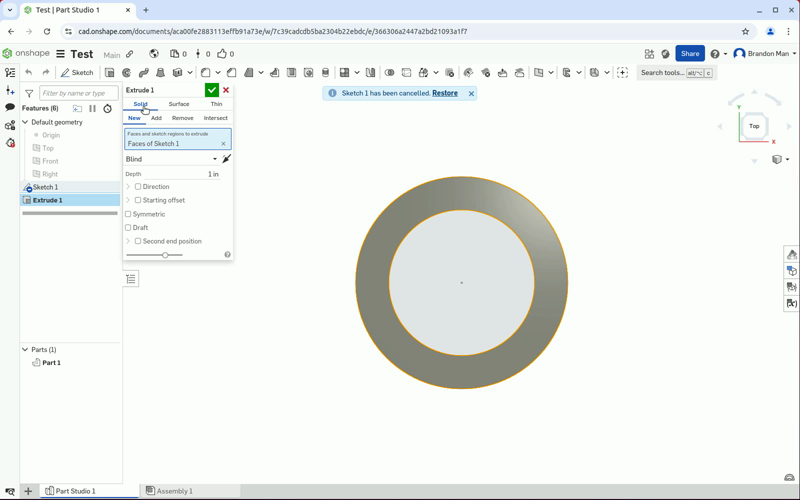
mouse_move(137, 120)
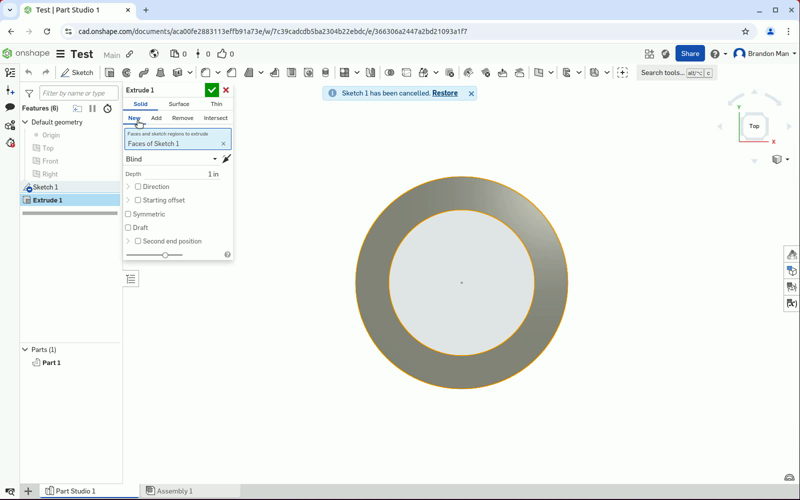
click(137, 120)
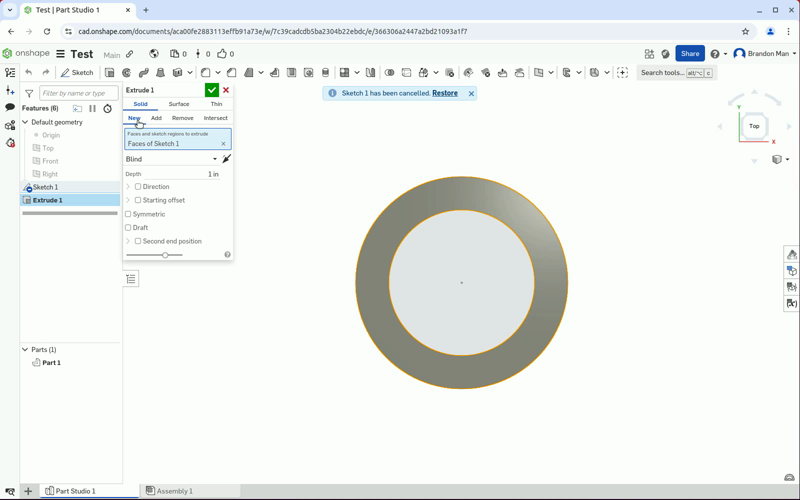
key(tab, 4)
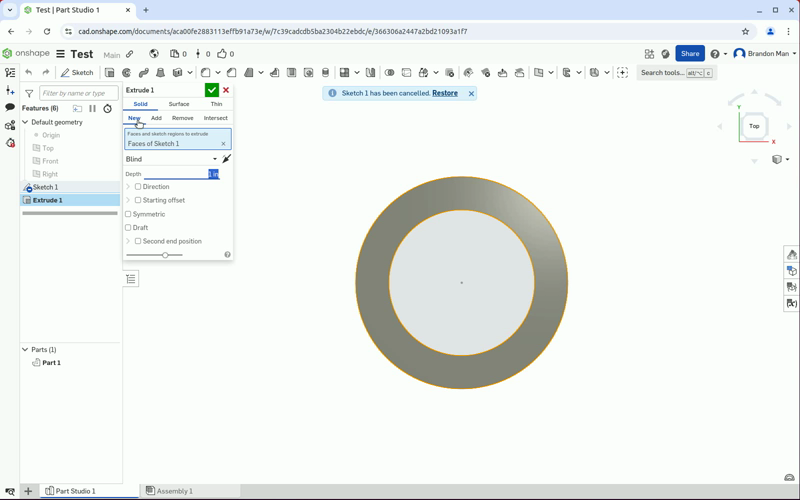
text(1.685)
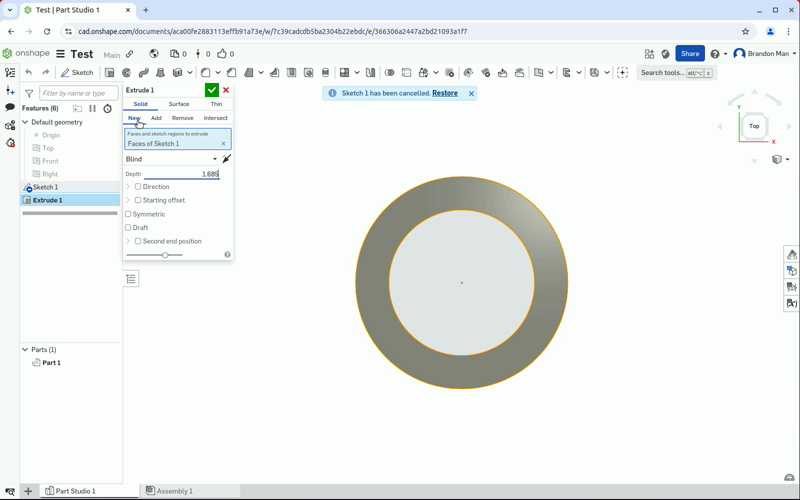
key(enter)
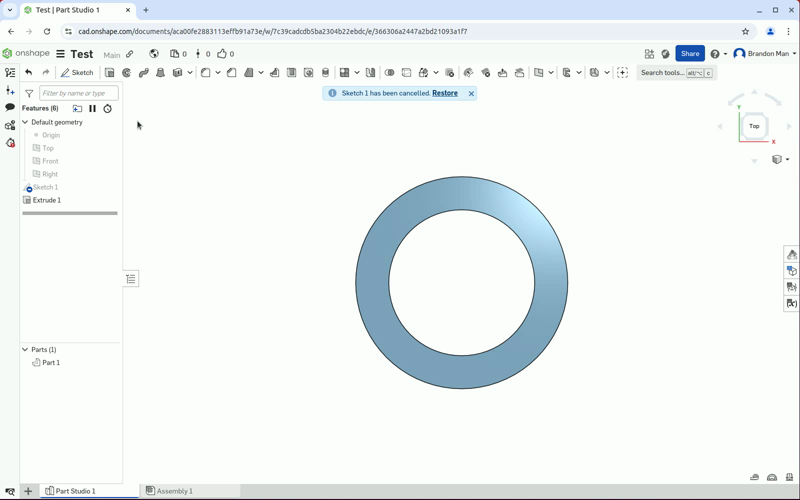
key(shift+h)
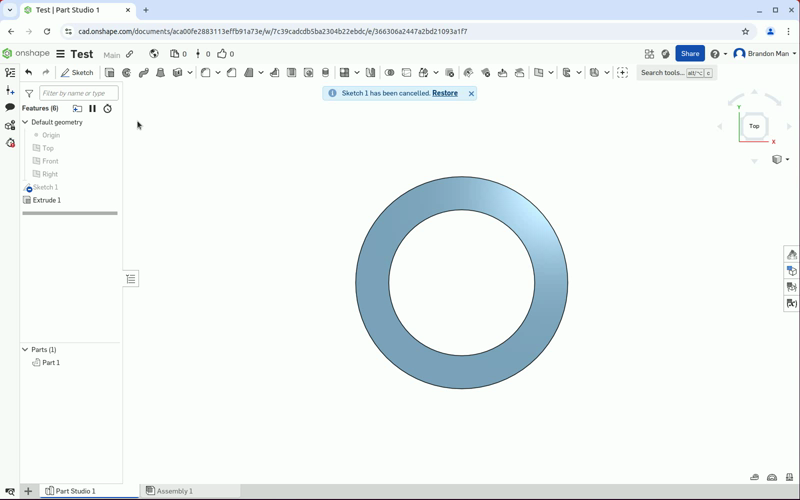
key(shift+h)
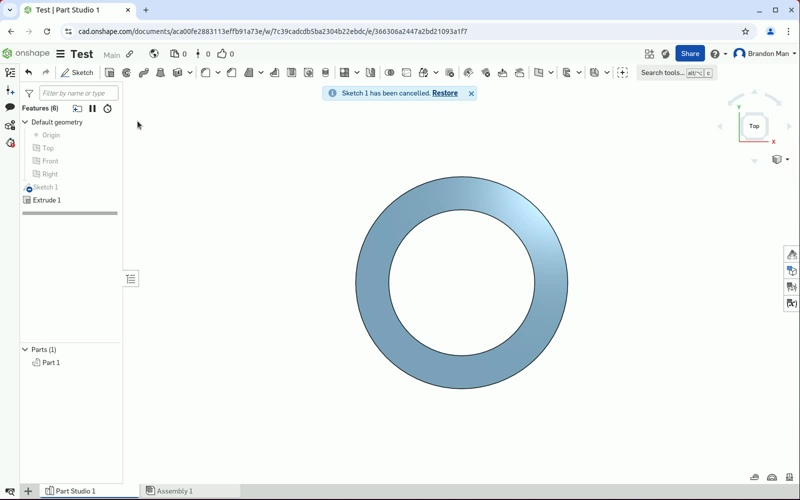
mouse_move(73, 189)
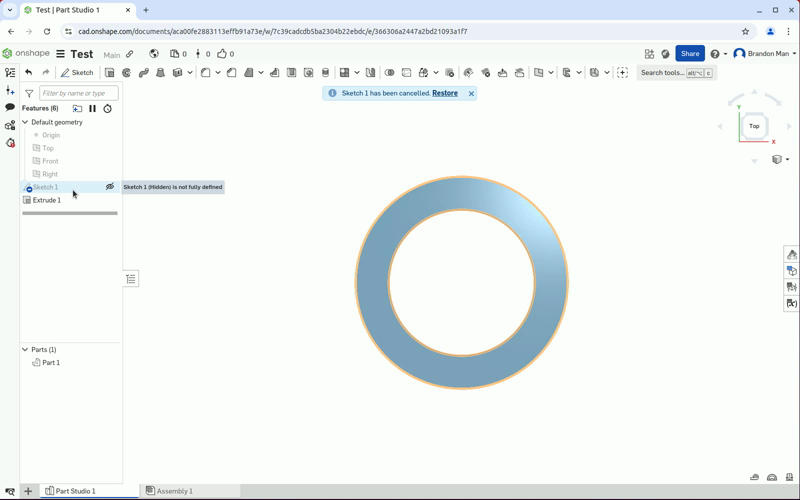
click(73, 189)
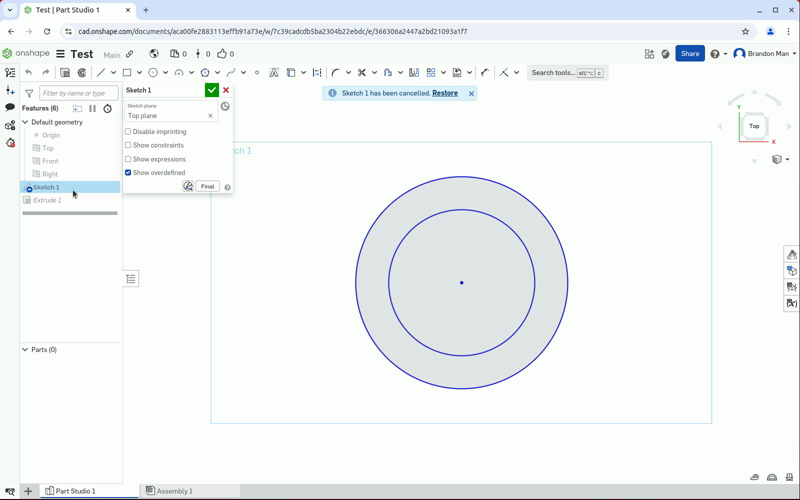
mouse_move(229, 92)
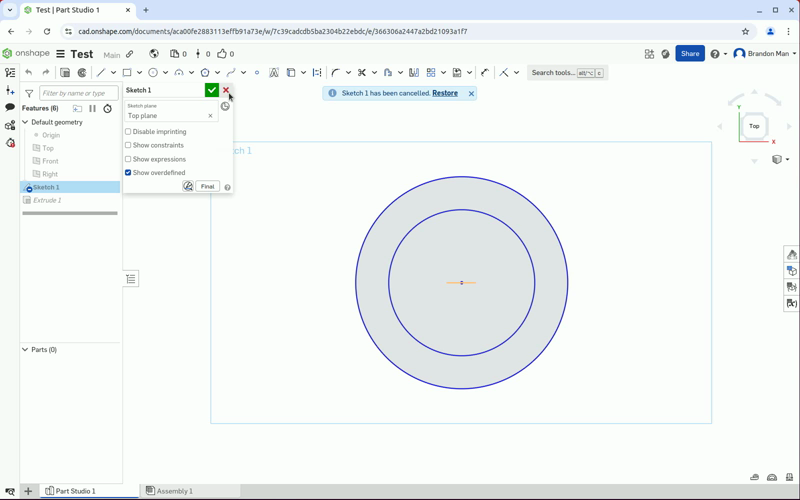
click(229, 92)
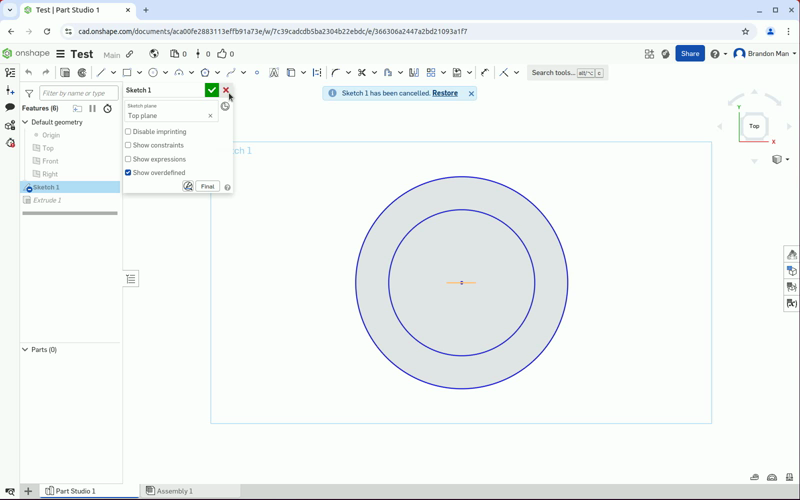
key(shift+s)
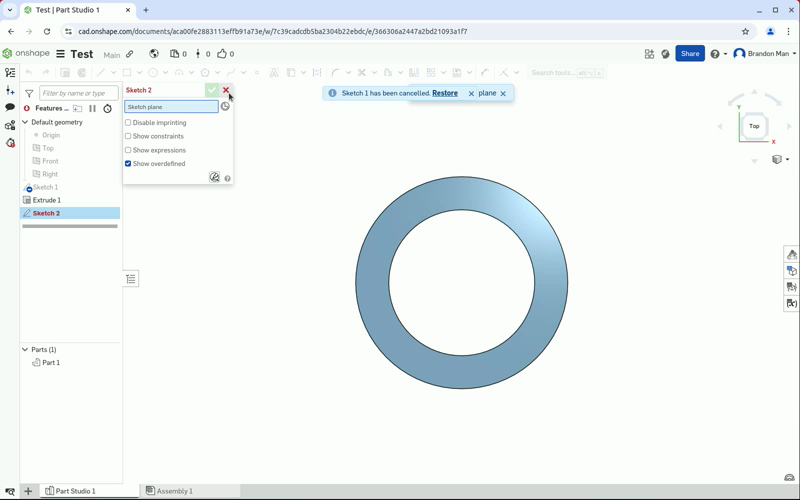
mouse_move(73, 150)
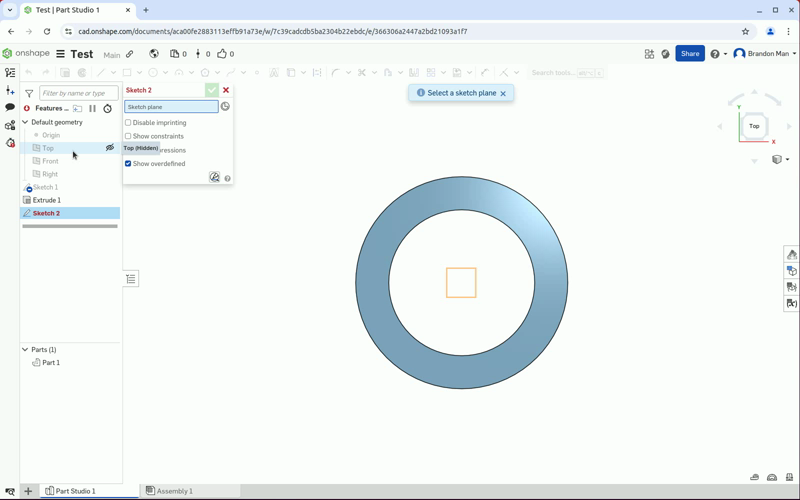
click(73, 150)
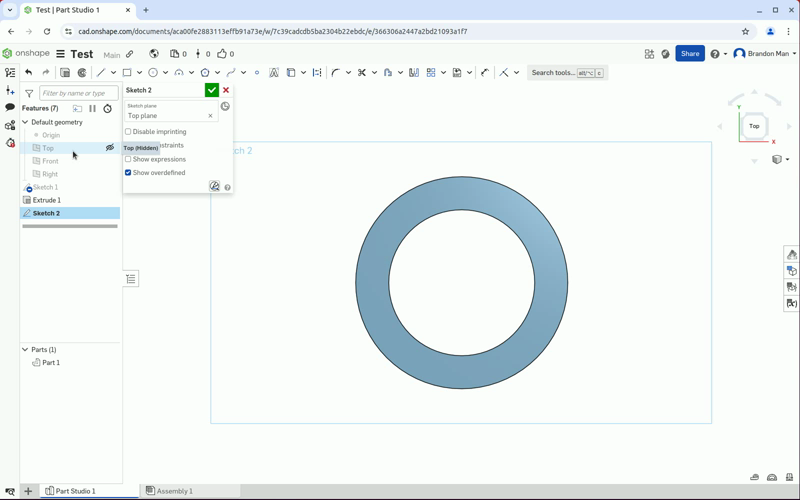
mouse_move(73, 352)
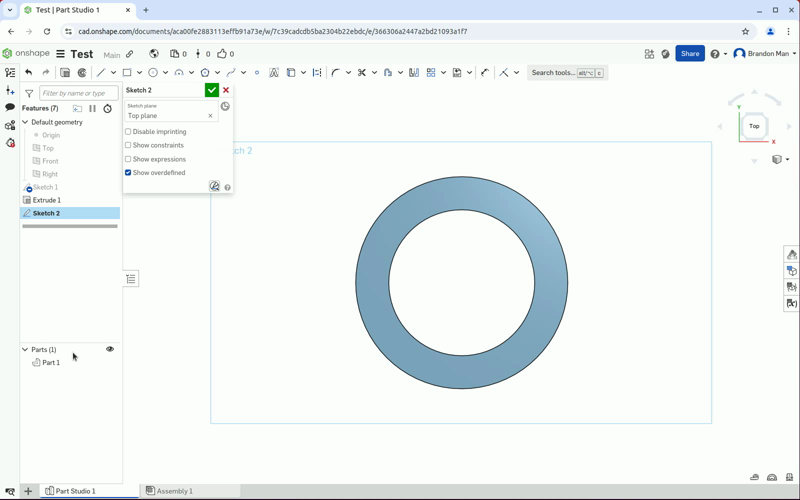
key(y)
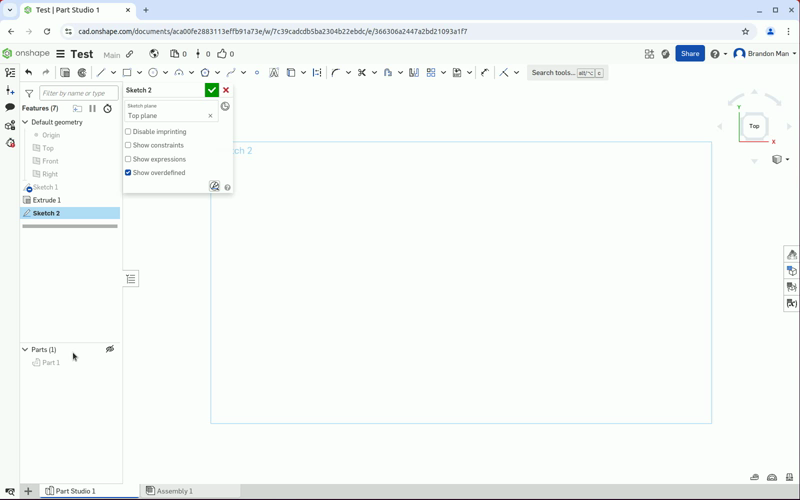
key(c)
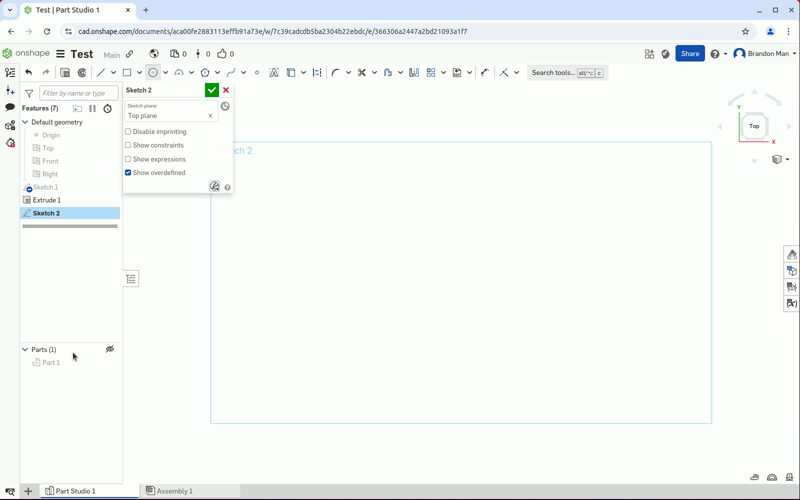
key_down(shift)
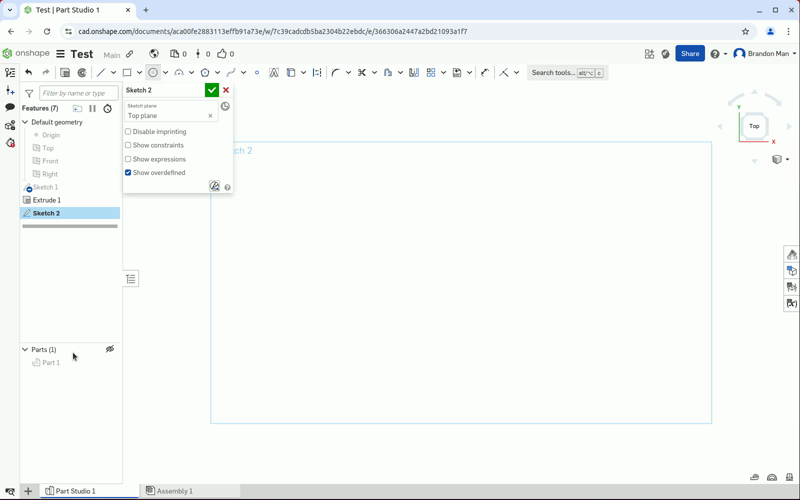
mouse_move(461, 282)
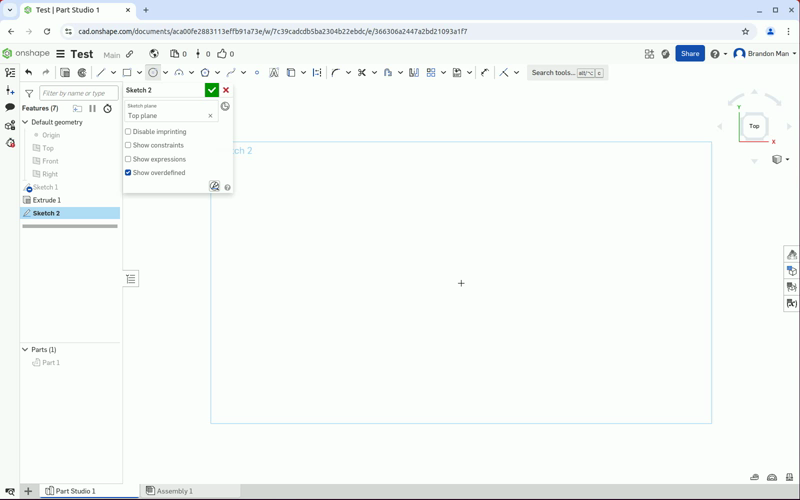
click(461, 282)
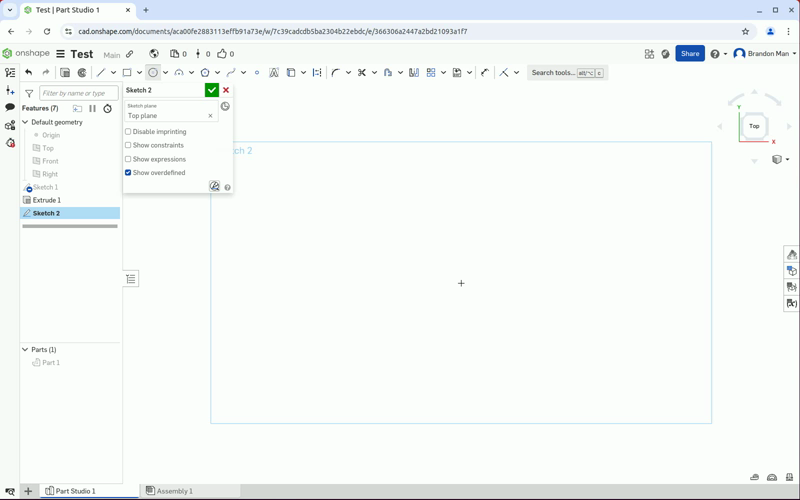
key_up(shift)
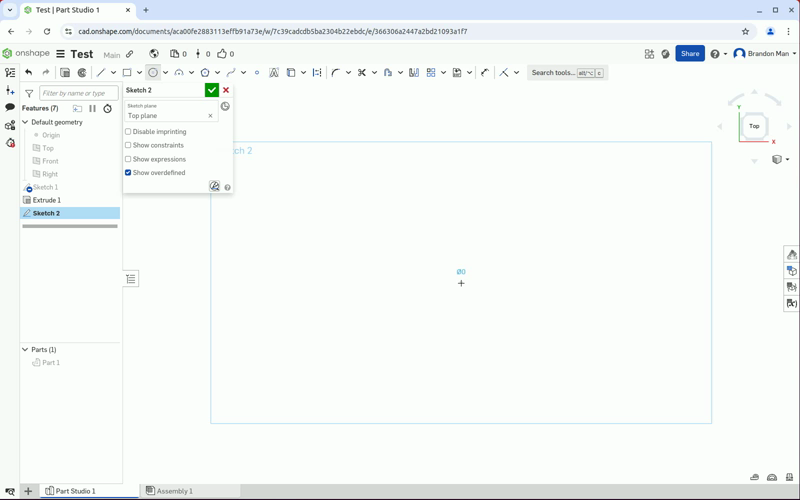
mouse_move(574, 282)
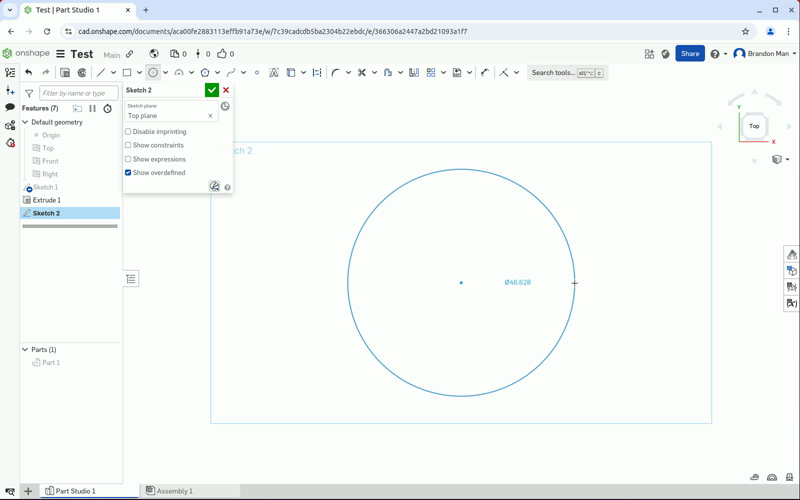
click(574, 282)
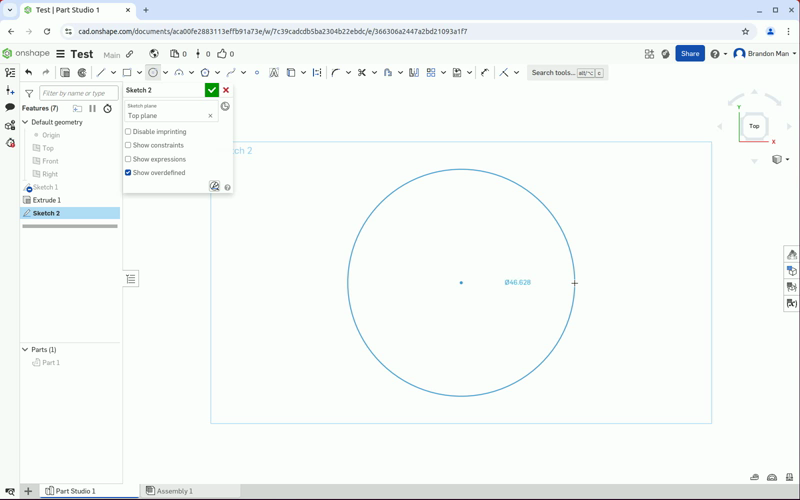
key(esc)
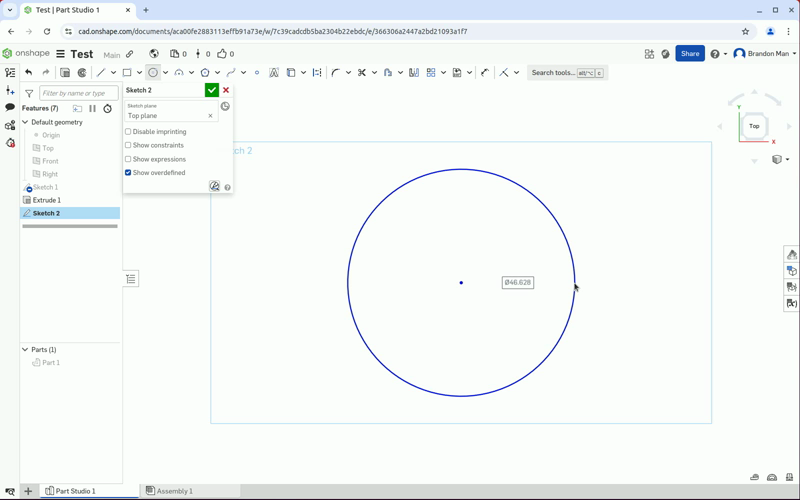
key(c)
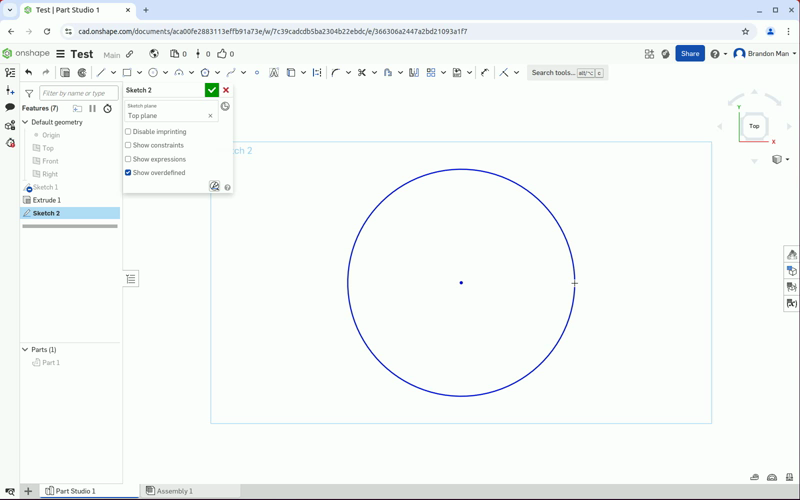
key_down(shift)
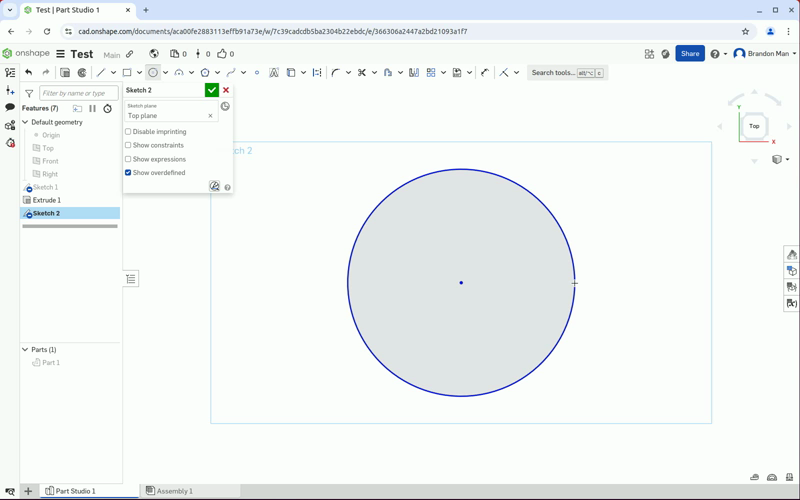
mouse_move(461, 282)
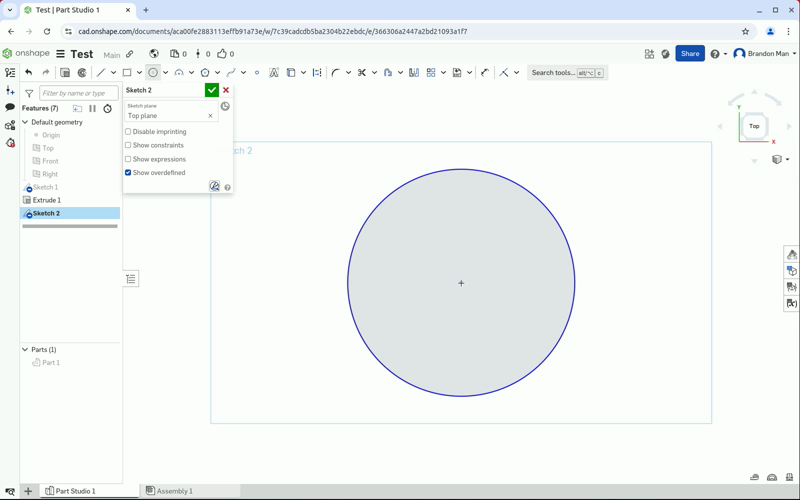
click(461, 282)
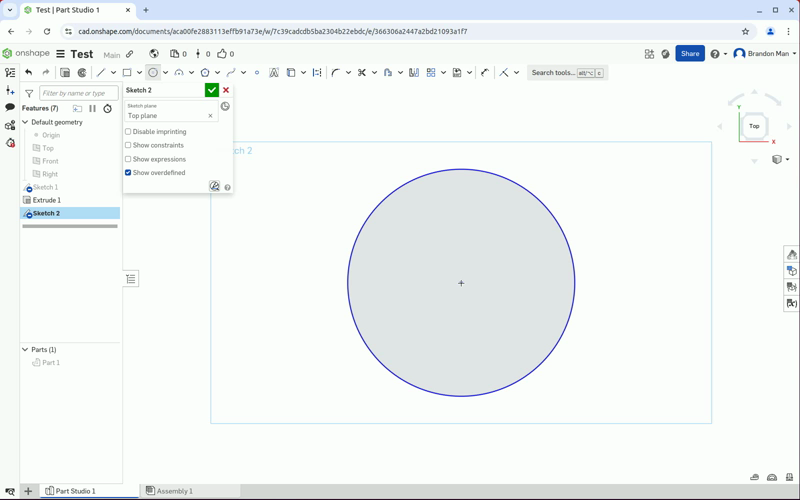
key_up(shift)
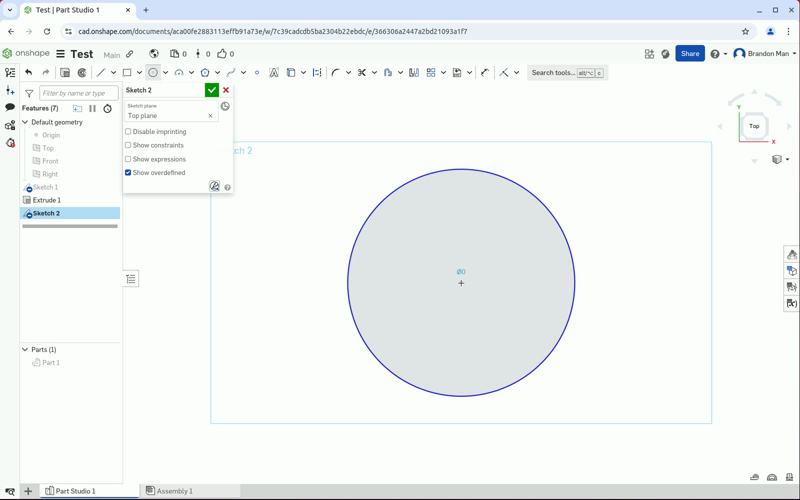
mouse_move(565, 282)
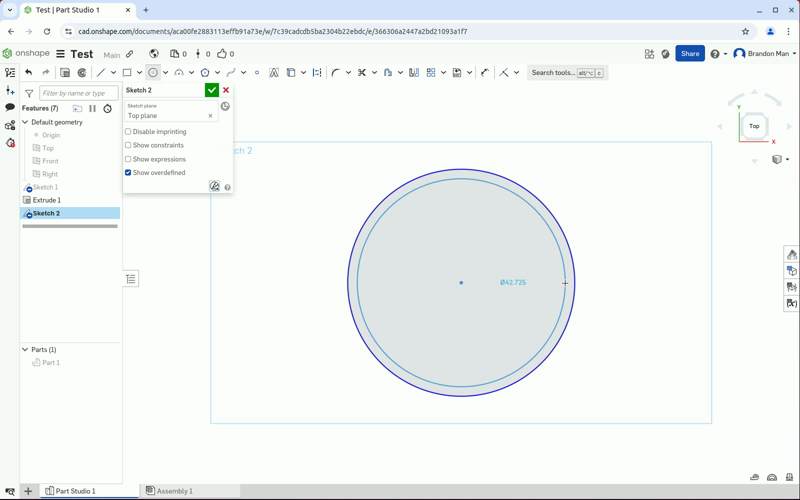
click(565, 282)
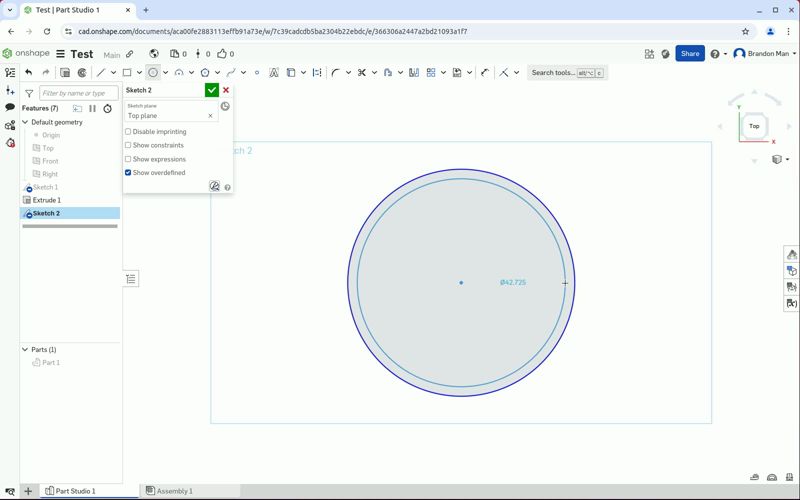
key(esc)
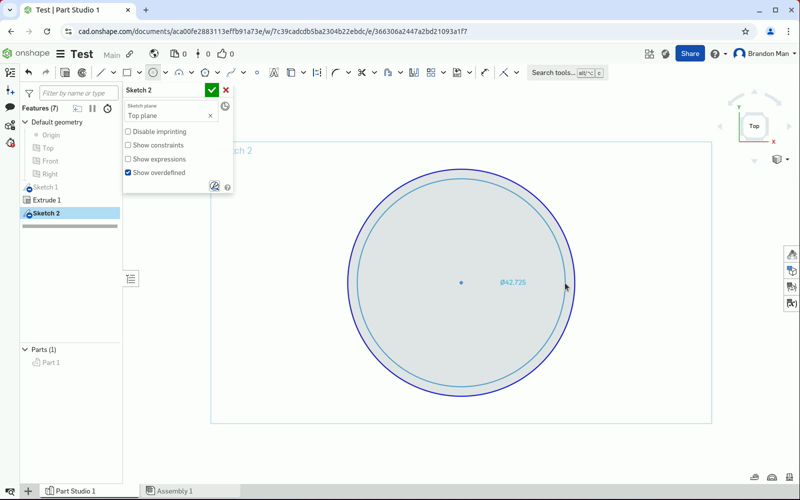
mouse_move(541, 356)
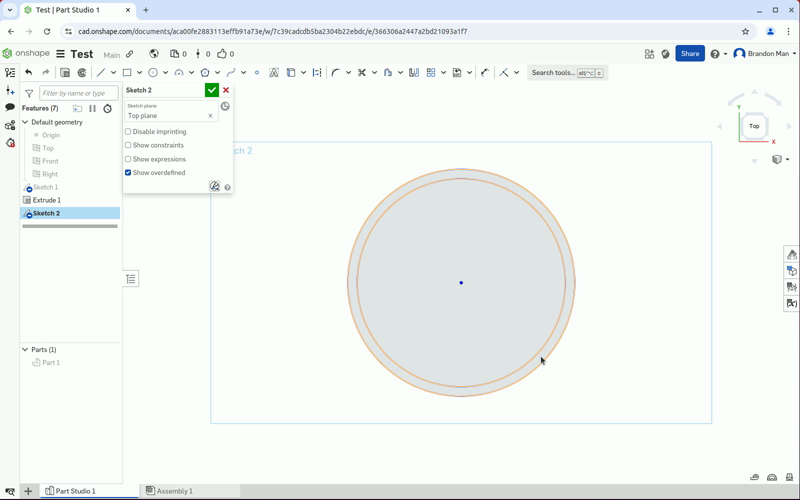
click(541, 356)
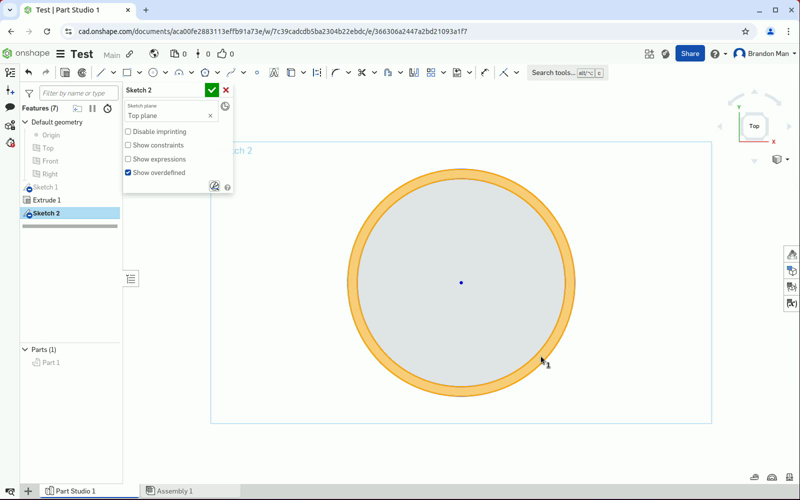
mouse_move(73, 352)
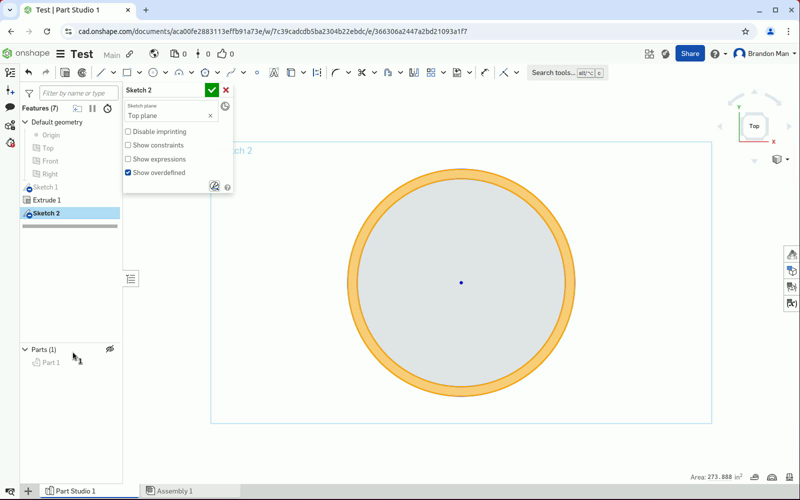
key(shift+y)
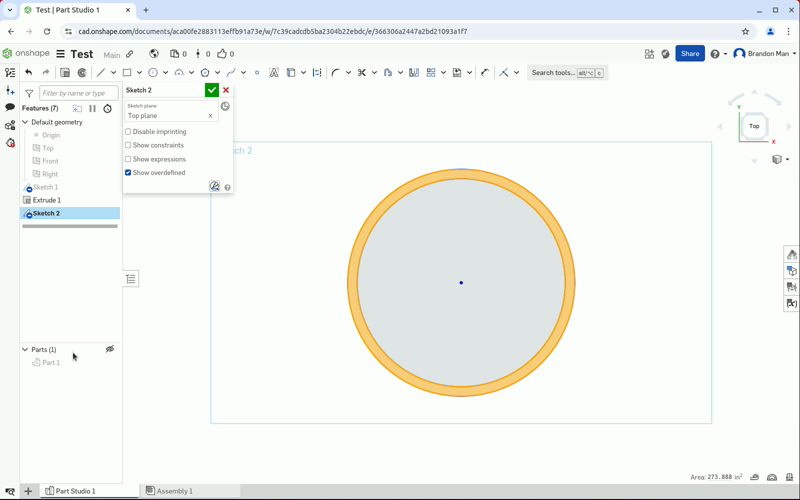
key(shift+e)
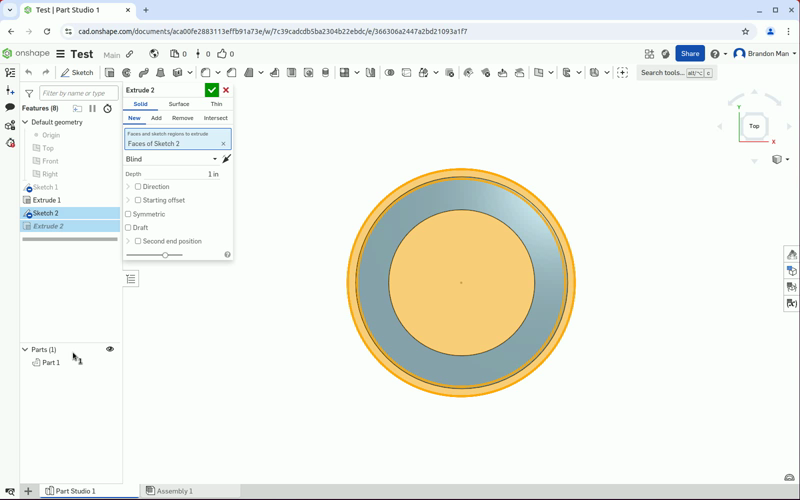
mouse_move(143, 106)
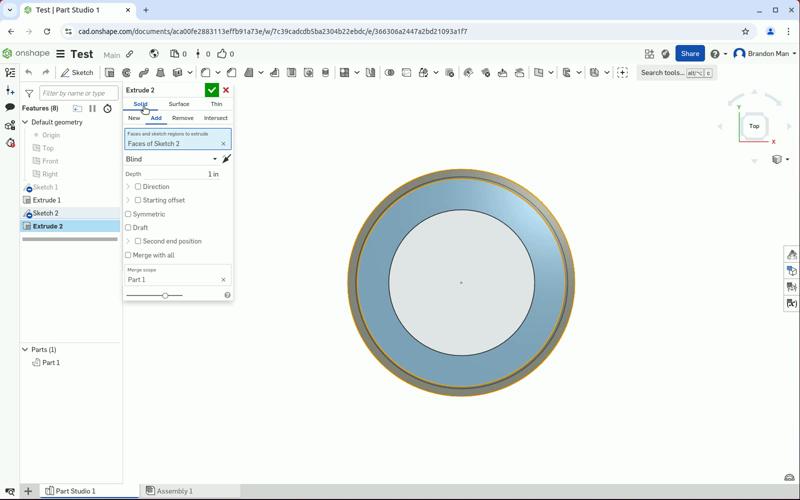
click(143, 106)
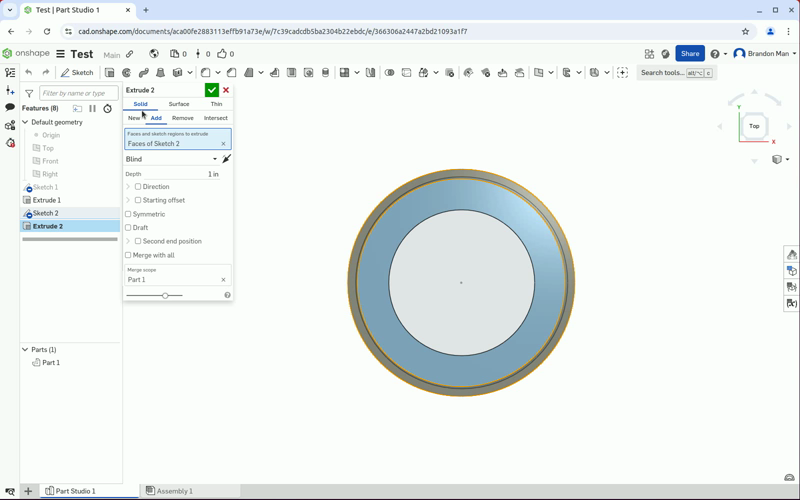
mouse_move(137, 120)
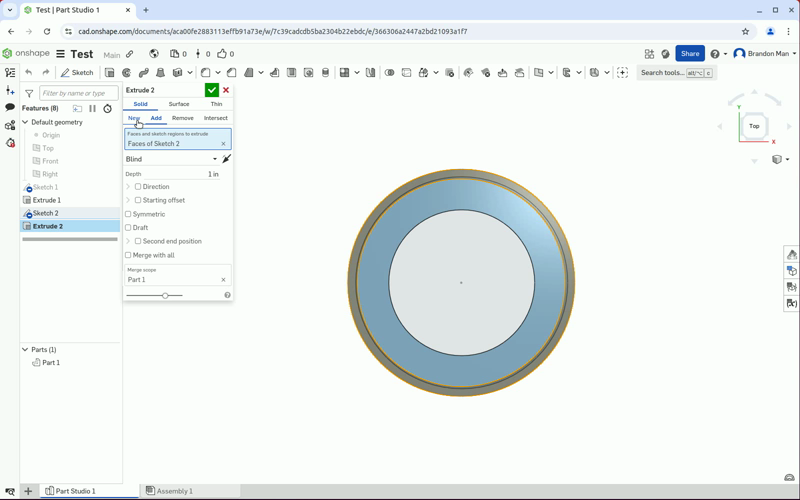
click(137, 120)
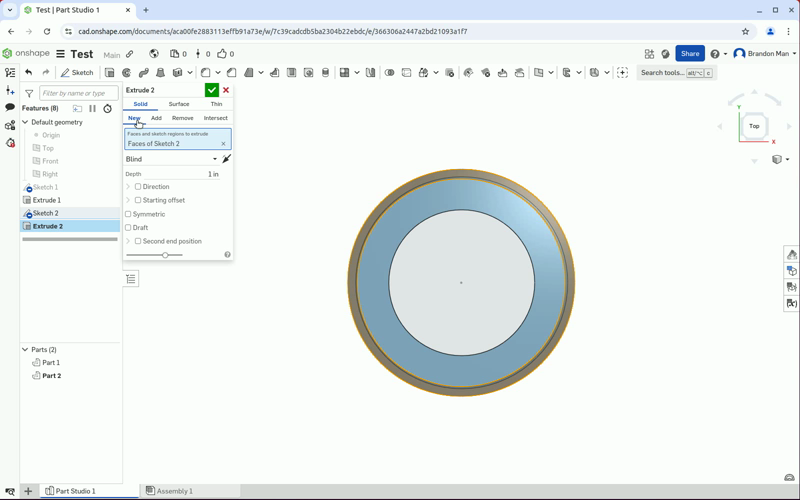
key(tab, 4)
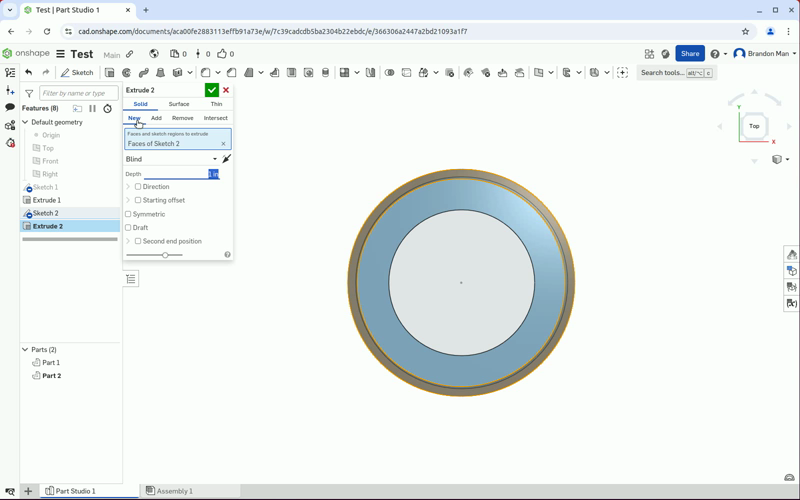
text(8.425)
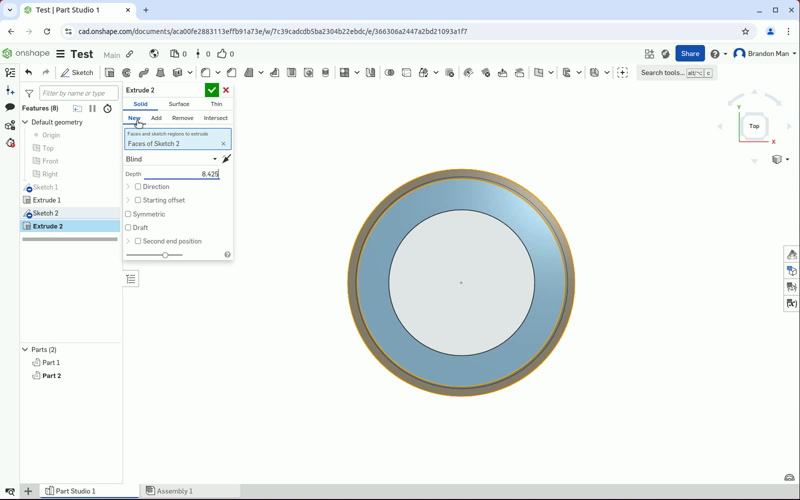
key(enter)
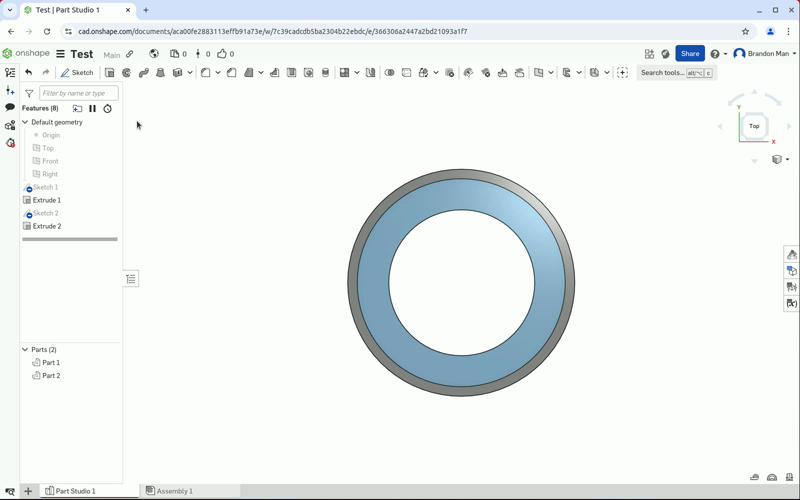
key(shift+h)
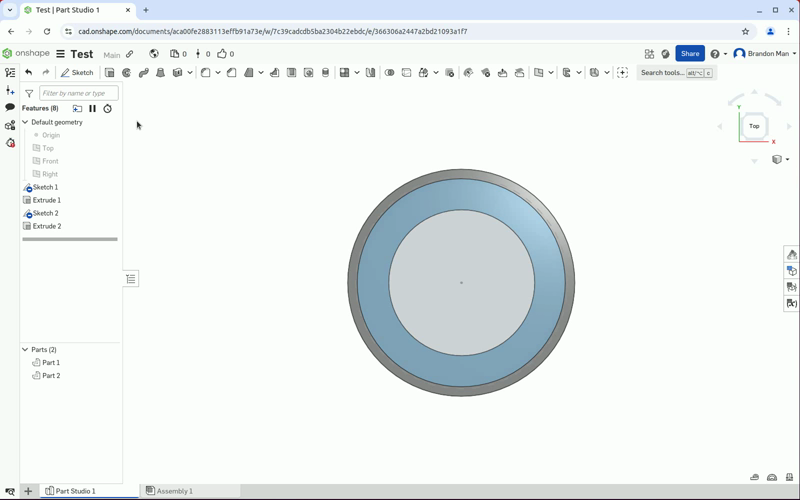
key(shift+h)
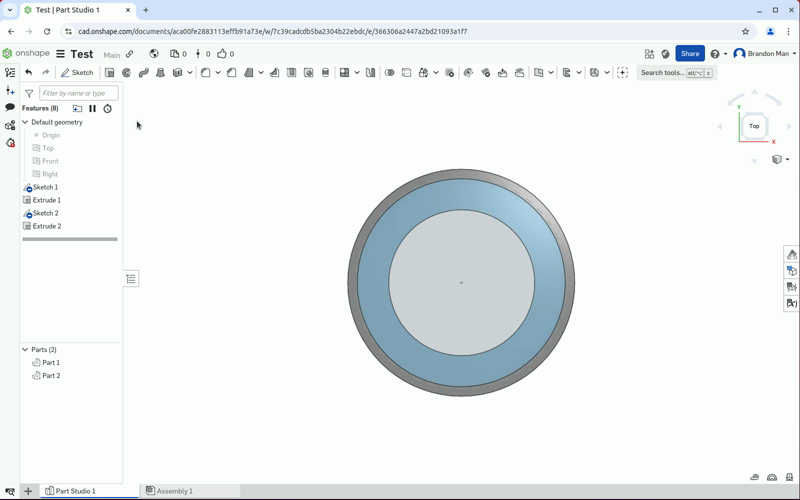
key(shift+7)
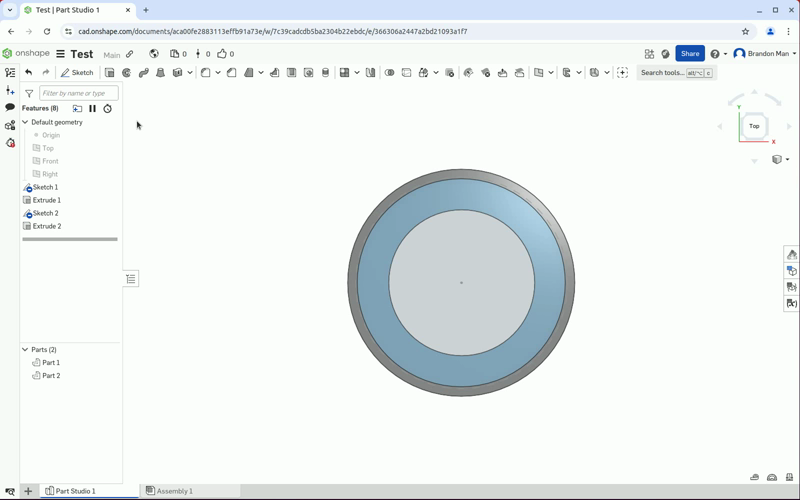
key(up, 3)
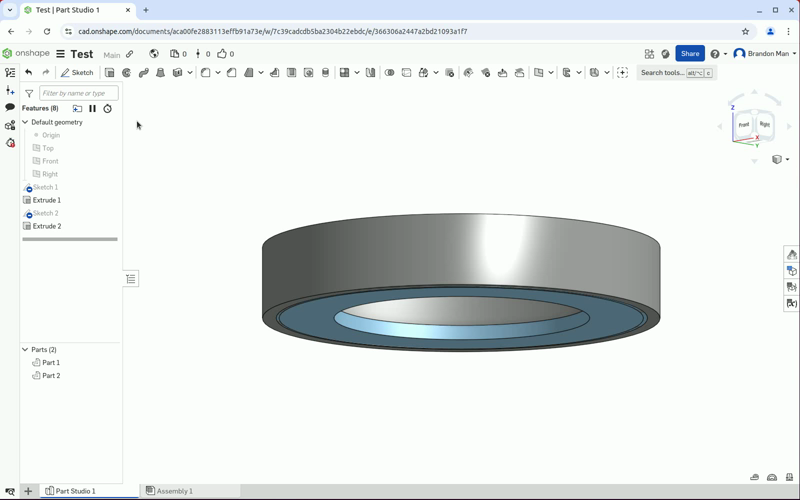
key(left, 3)
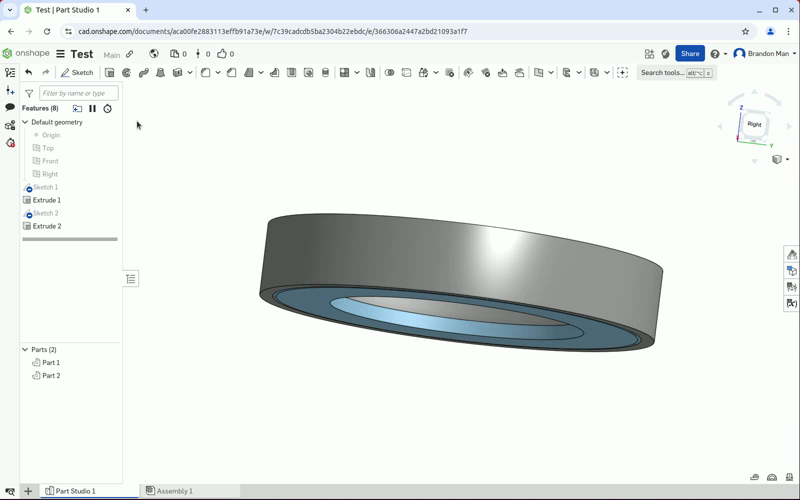
key(right, 3)
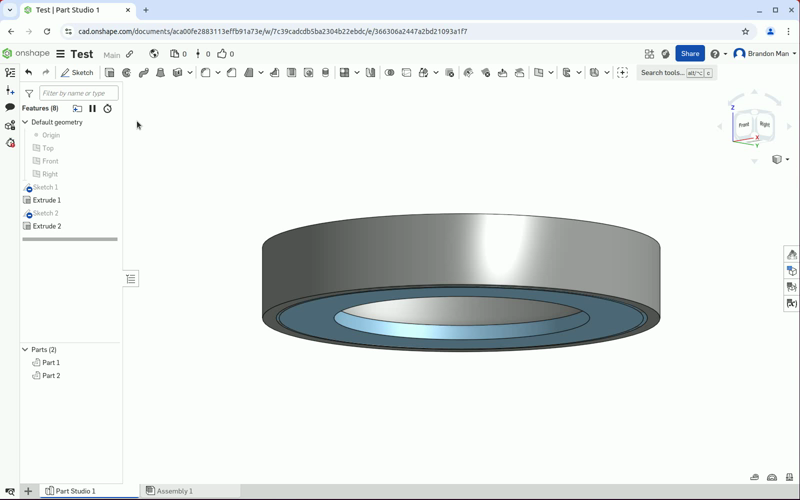
key(down, 3)
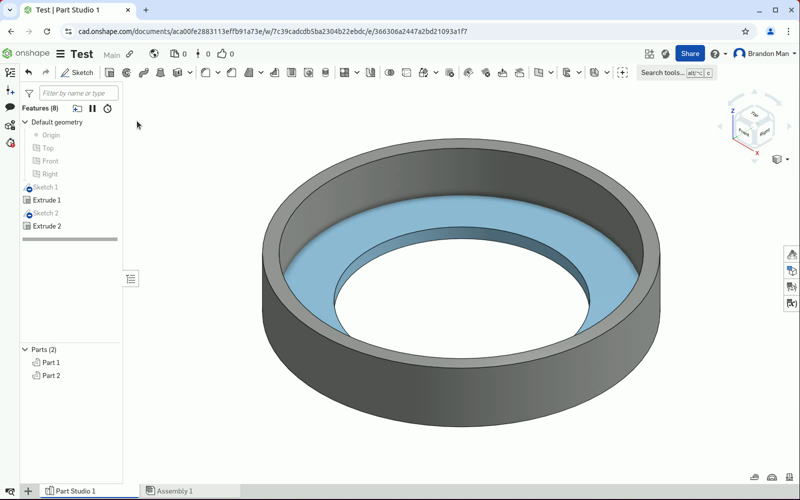
mouse_move(73, 189)
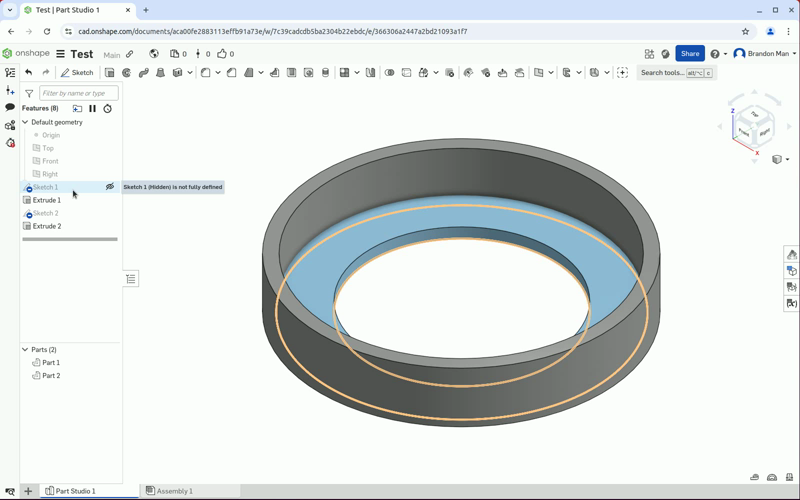
click(73, 189)